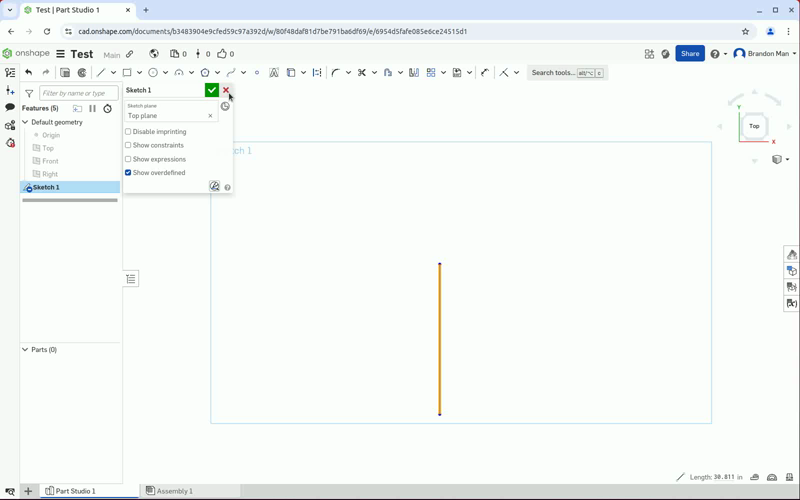
key(shift+h)
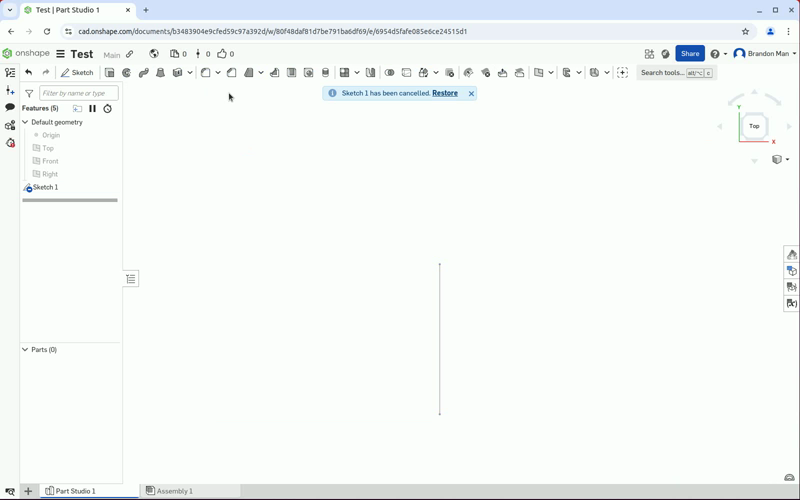
key(shift+s)
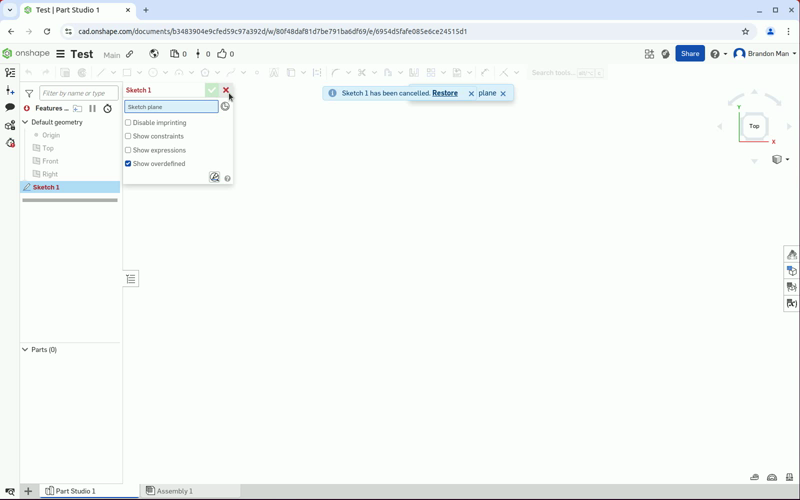
mouse_move(73, 150)
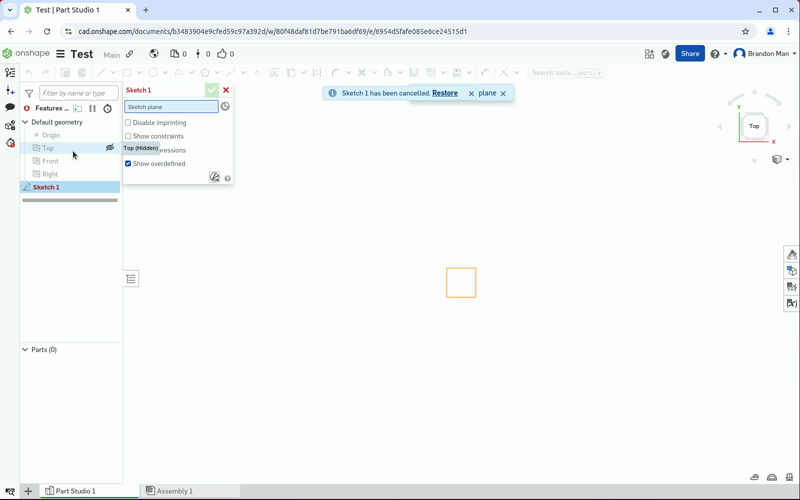
click(73, 150)
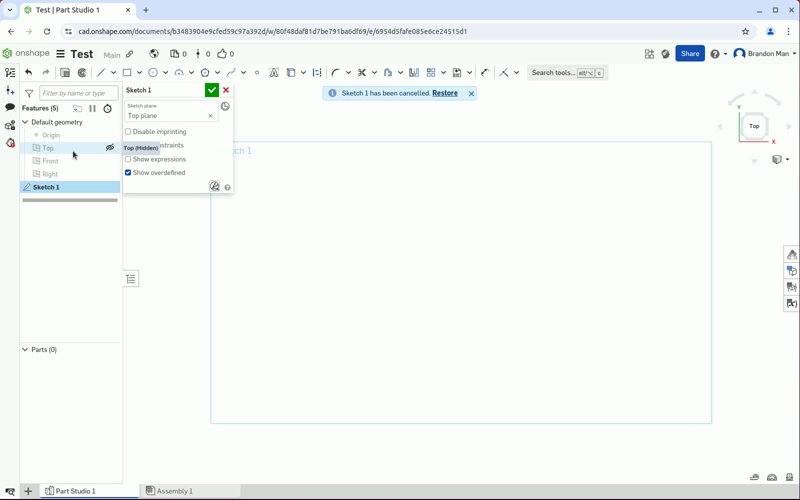
mouse_move(73, 352)
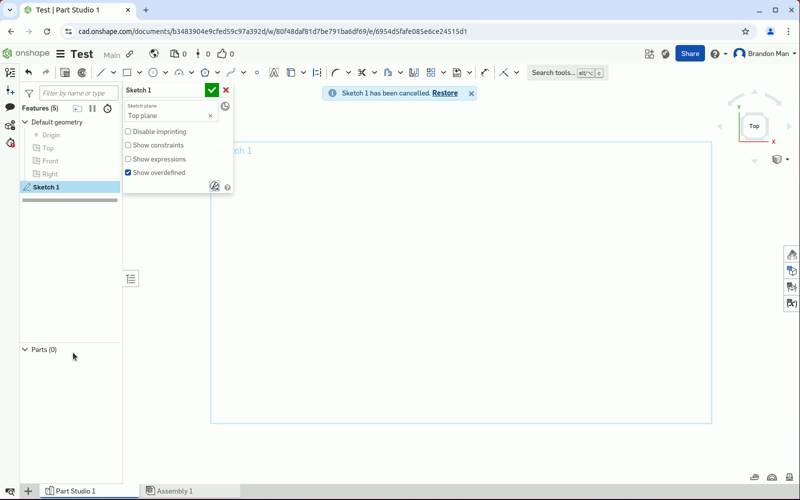
key(y)
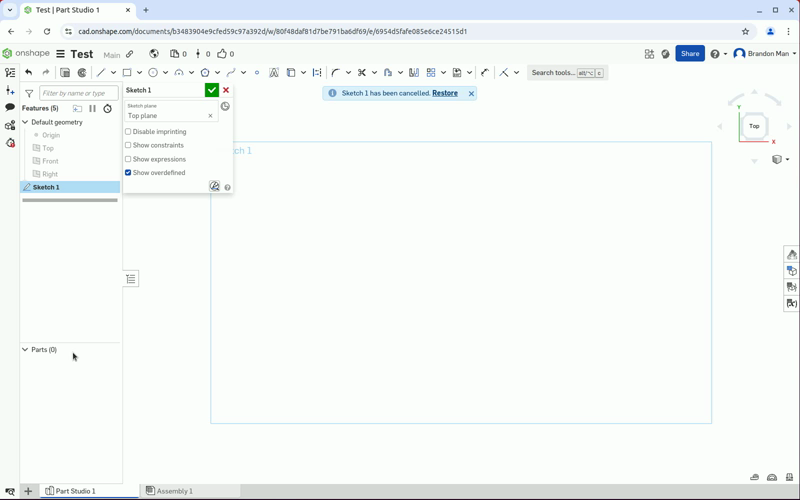
key(c)
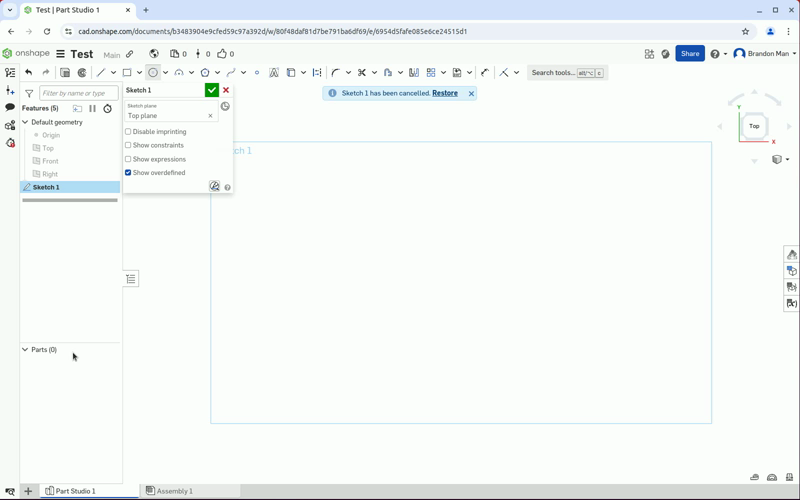
key_down(shift)
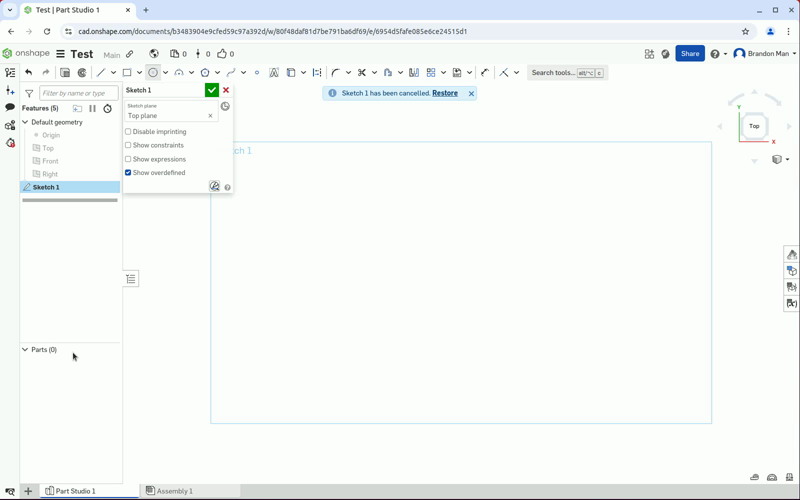
mouse_move(460, 282)
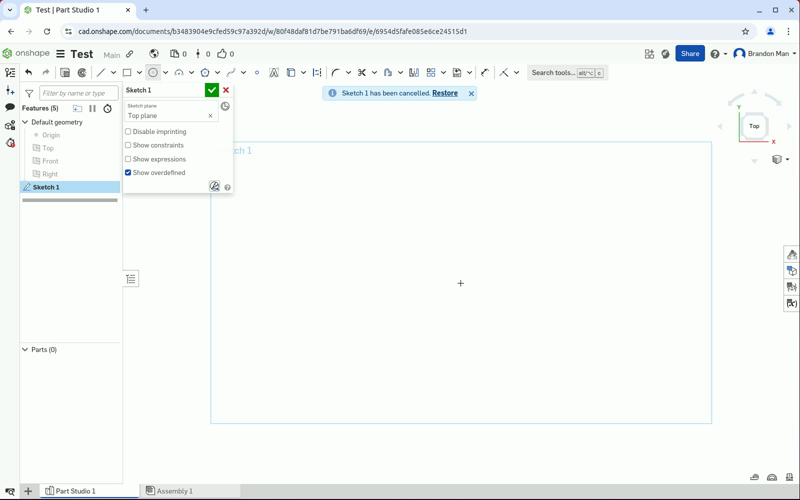
click(460, 282)
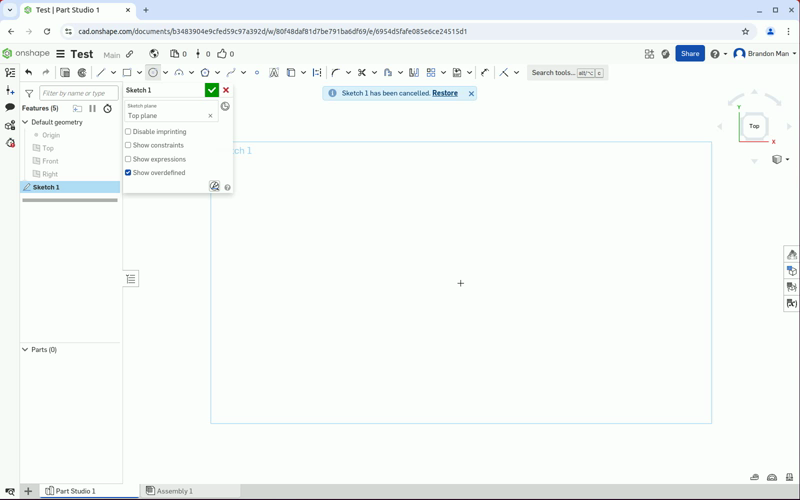
key_up(shift)
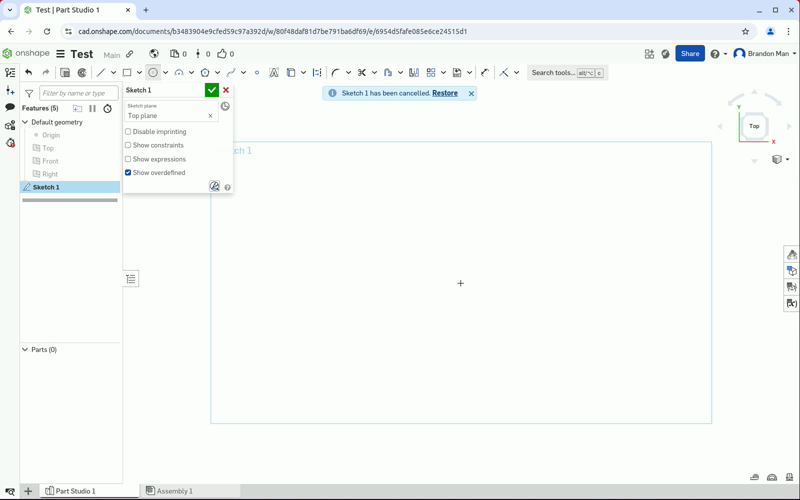
mouse_move(533, 282)
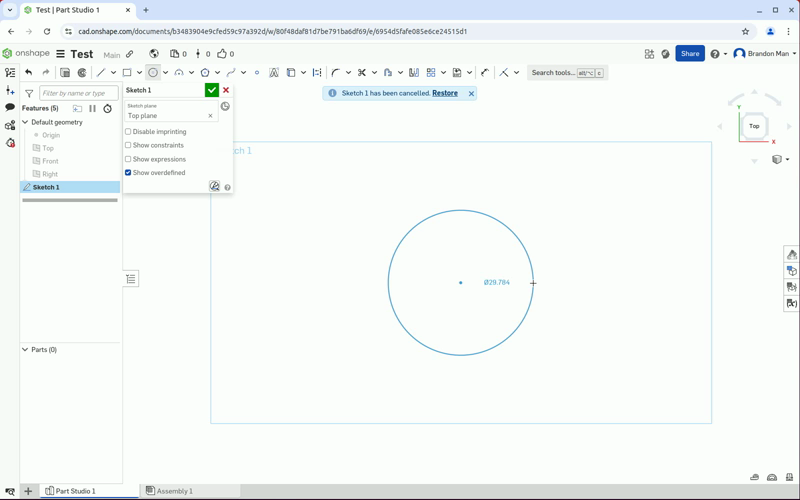
click(533, 282)
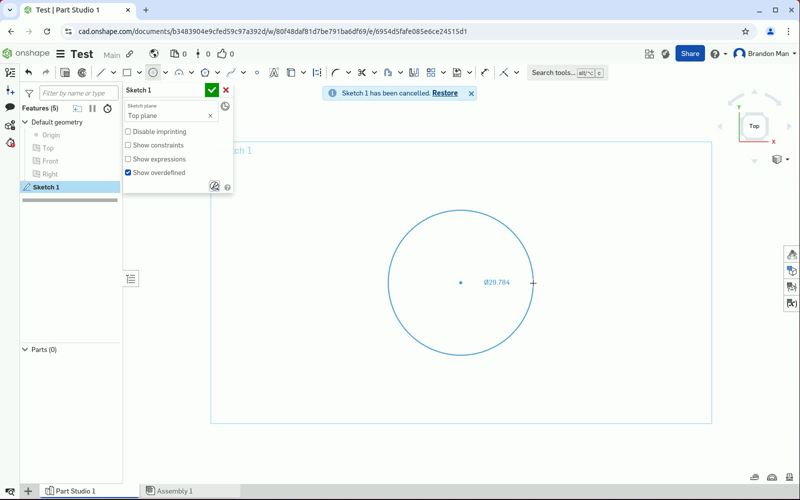
key(esc)
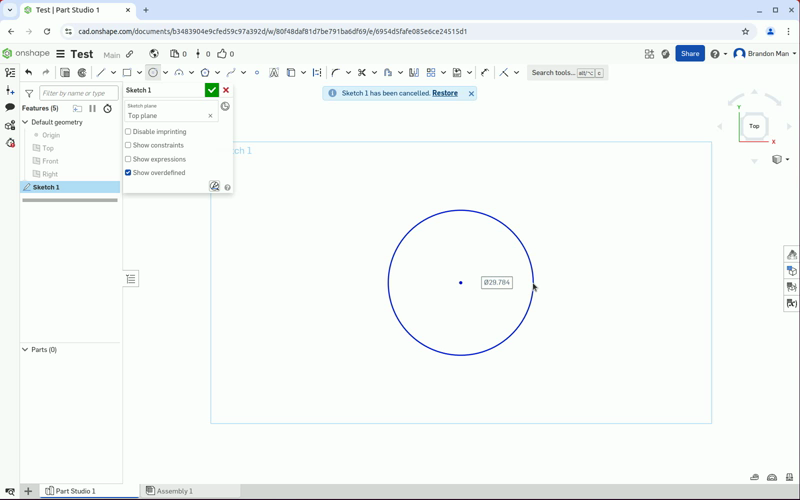
mouse_move(464, 255)
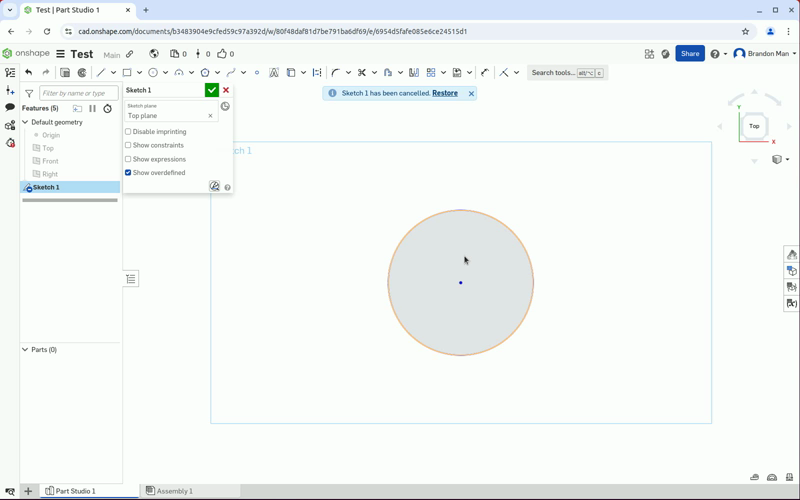
click(464, 255)
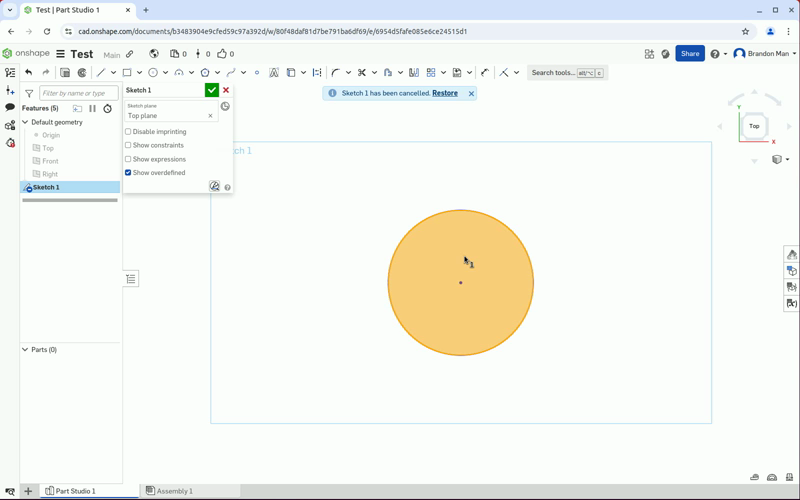
mouse_move(73, 352)
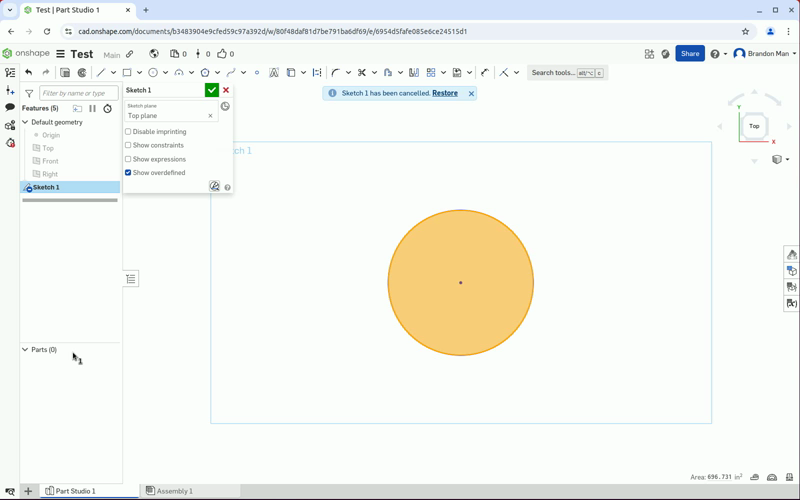
key(shift+y)
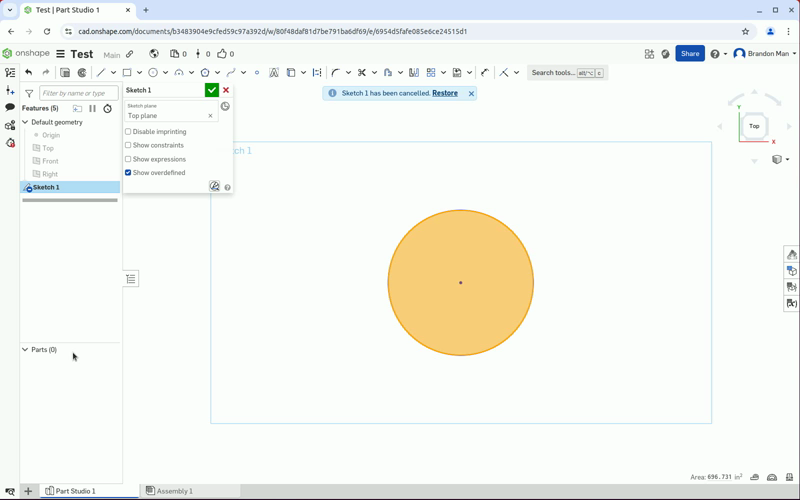
key(shift+e)
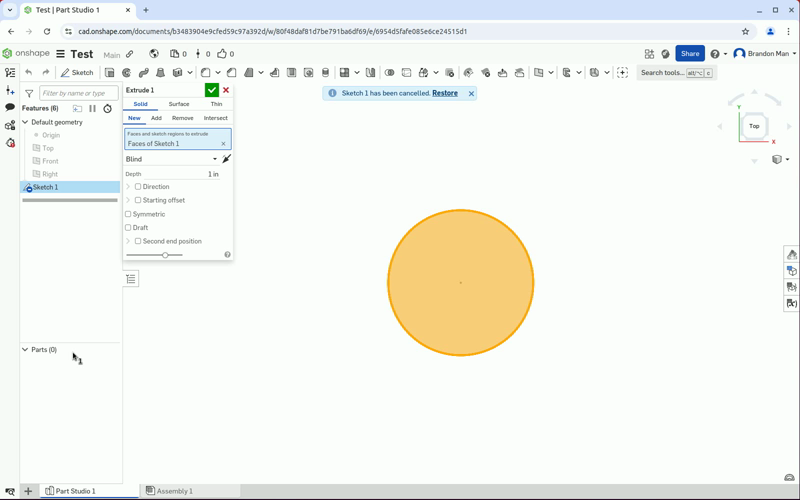
mouse_move(143, 106)
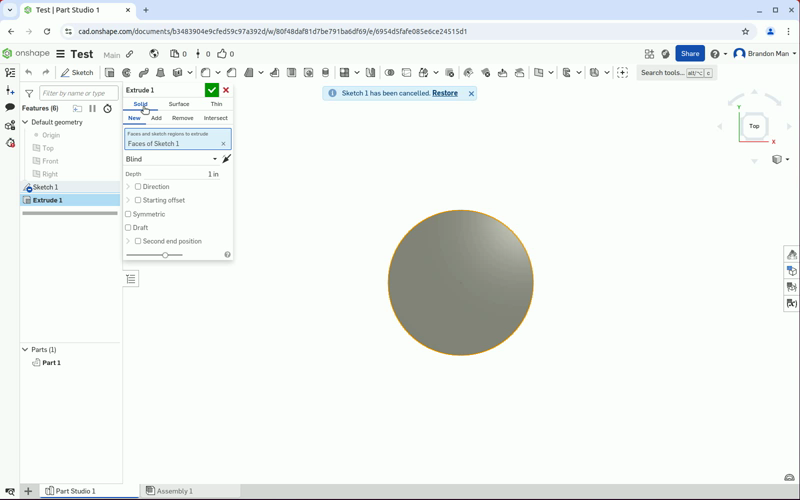
click(143, 106)
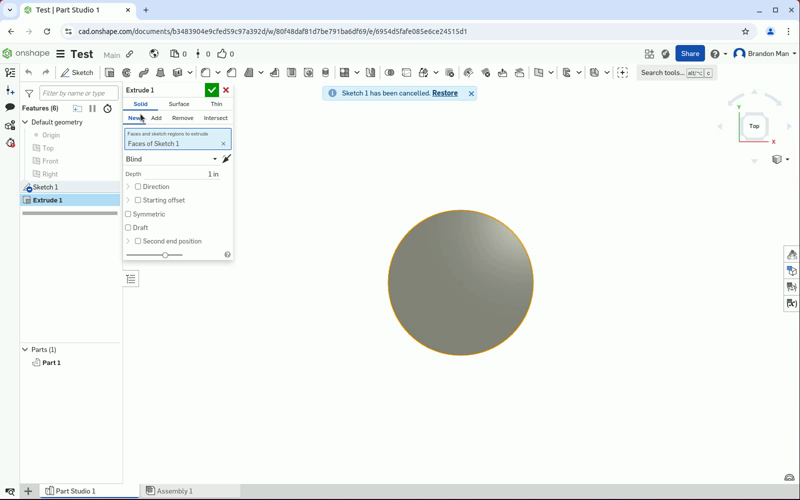
mouse_move(137, 120)
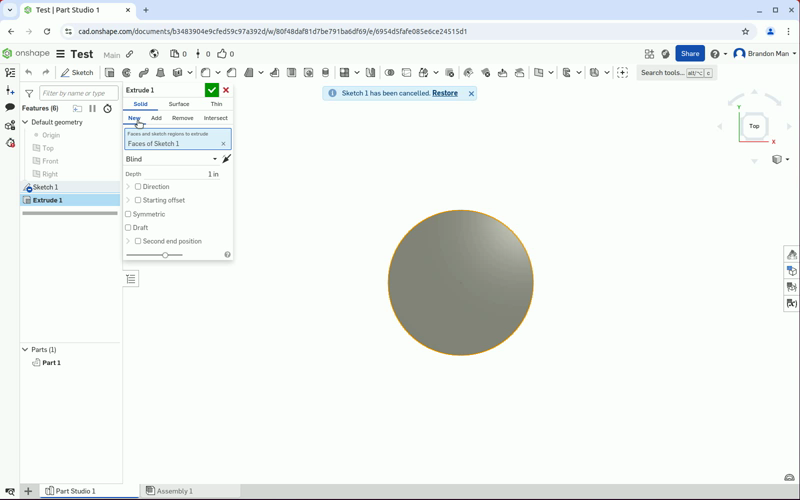
click(137, 120)
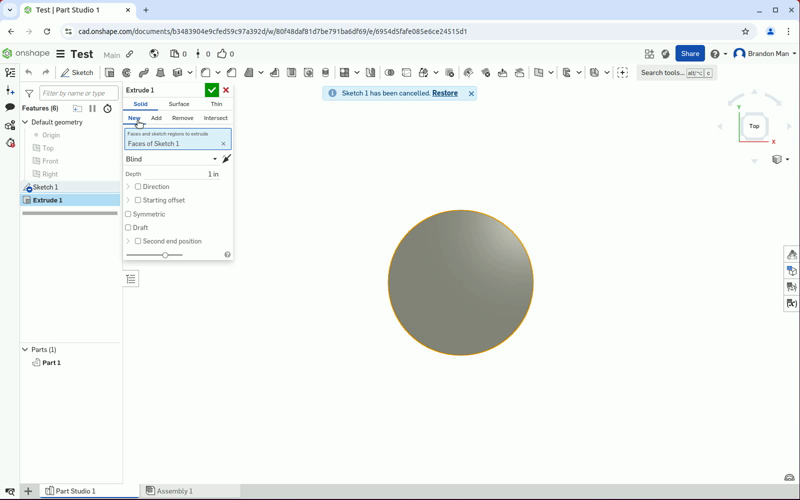
key(tab, 4)
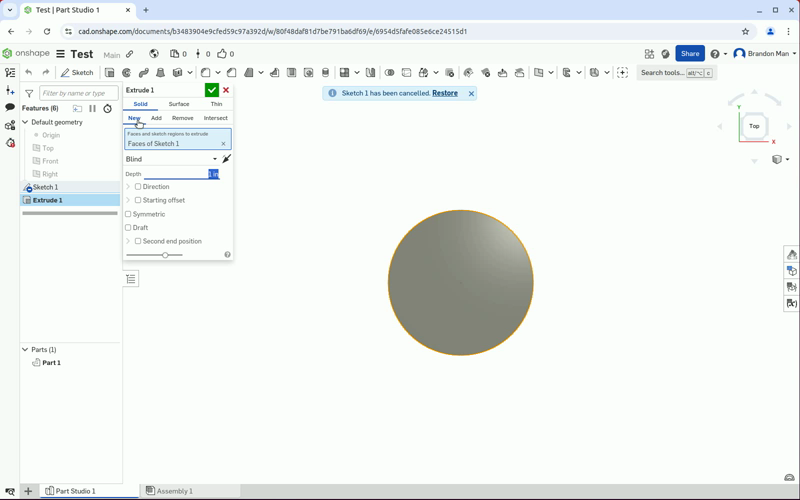
text(8.184)
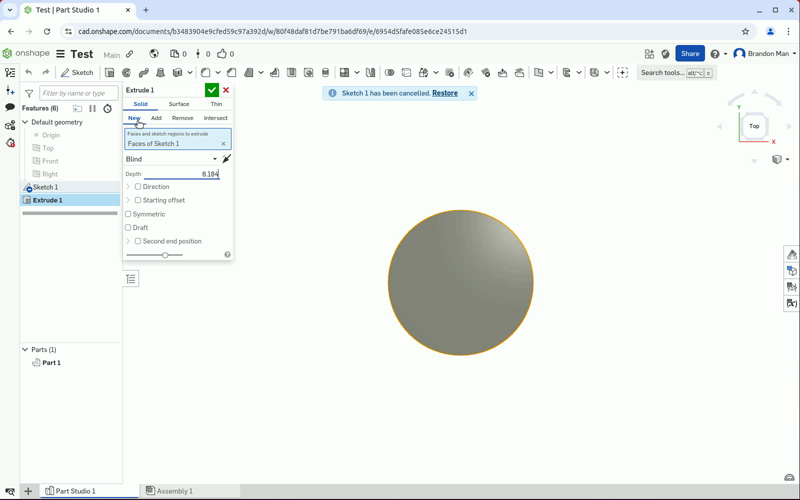
key(enter)
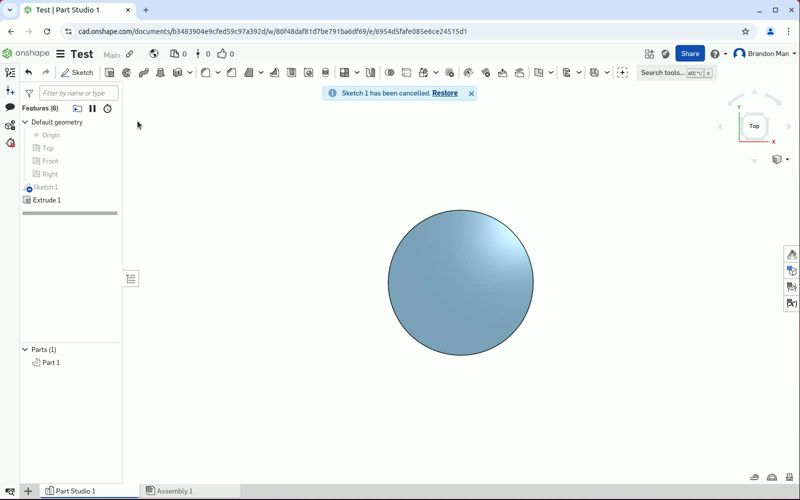
key(shift+h)
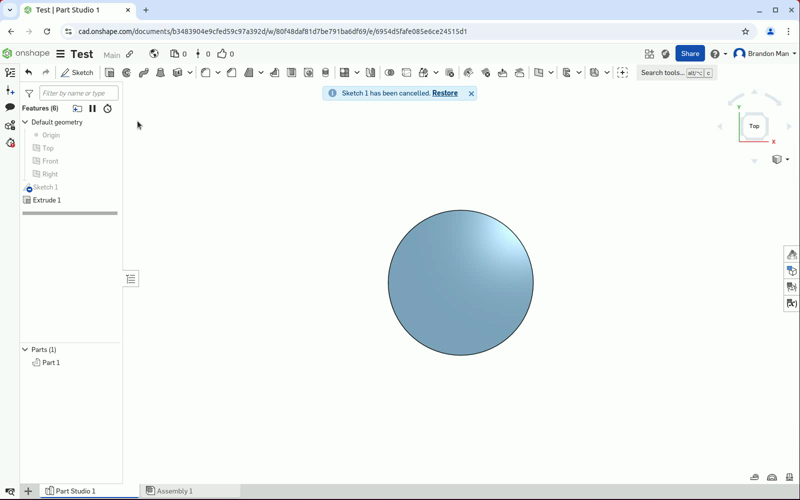
key(shift+h)
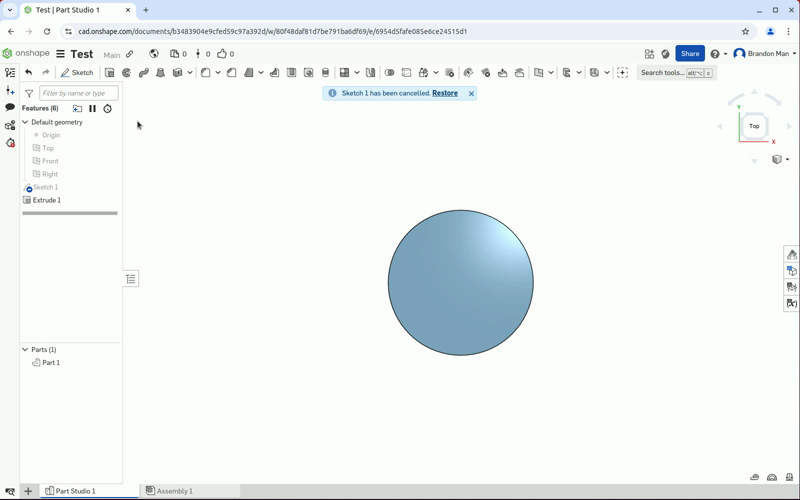
mouse_move(73, 189)
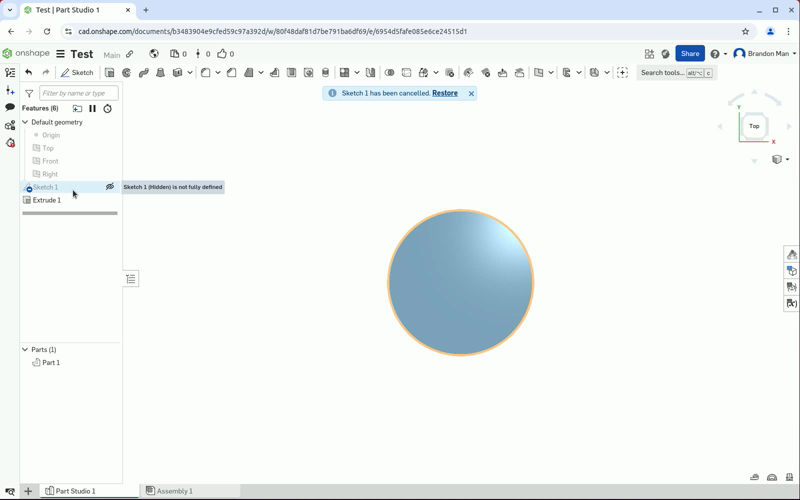
click(73, 189)
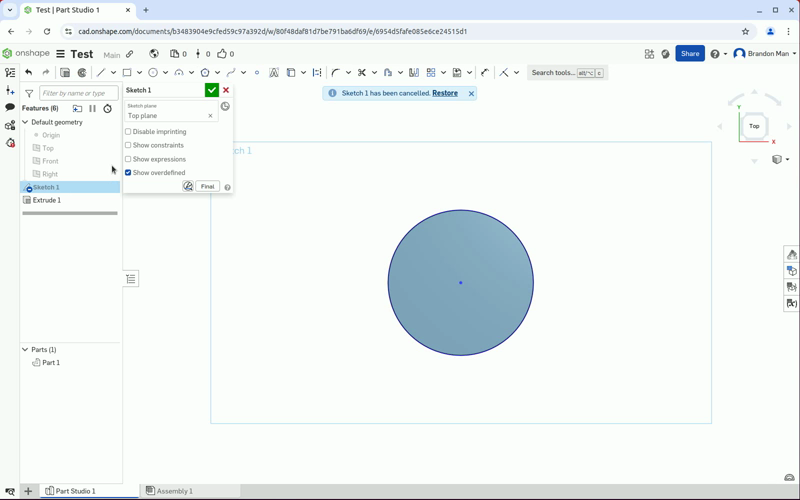
mouse_move(229, 92)
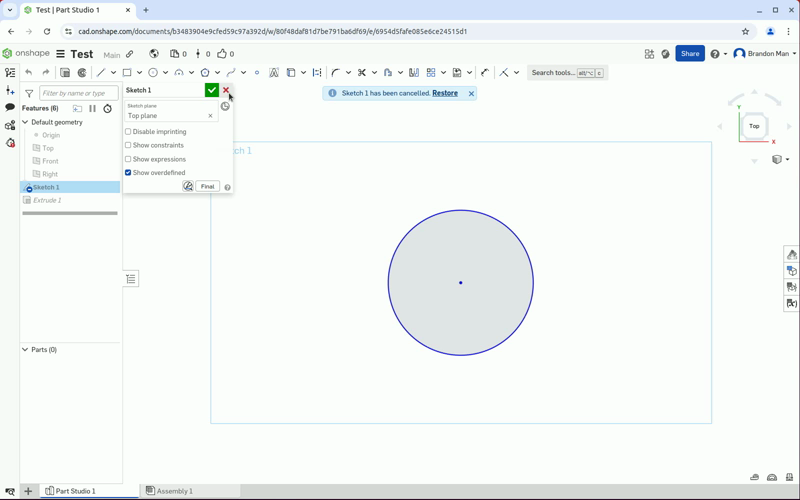
click(229, 92)
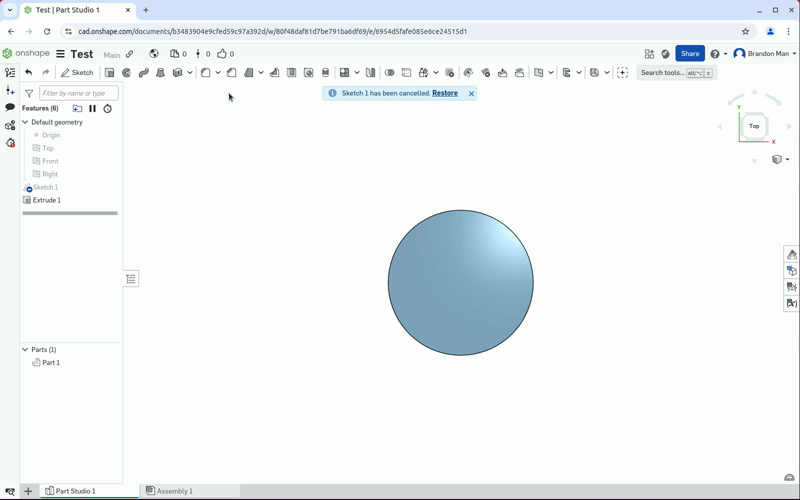
mouse_move(541, 75)
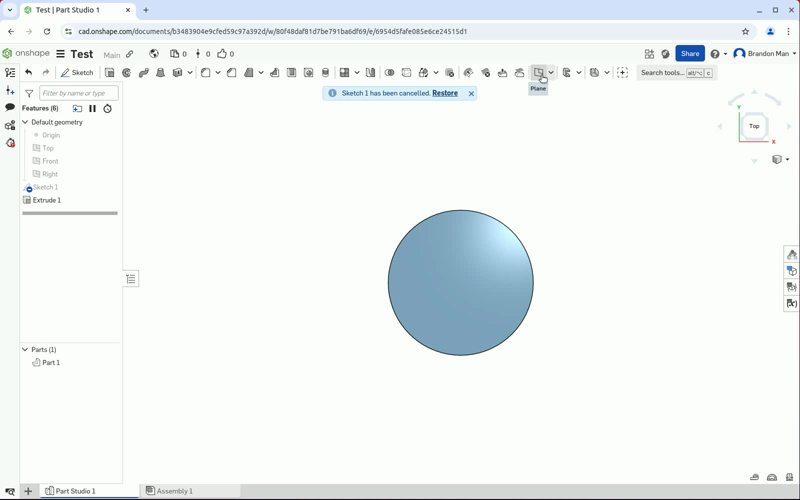
click(541, 75)
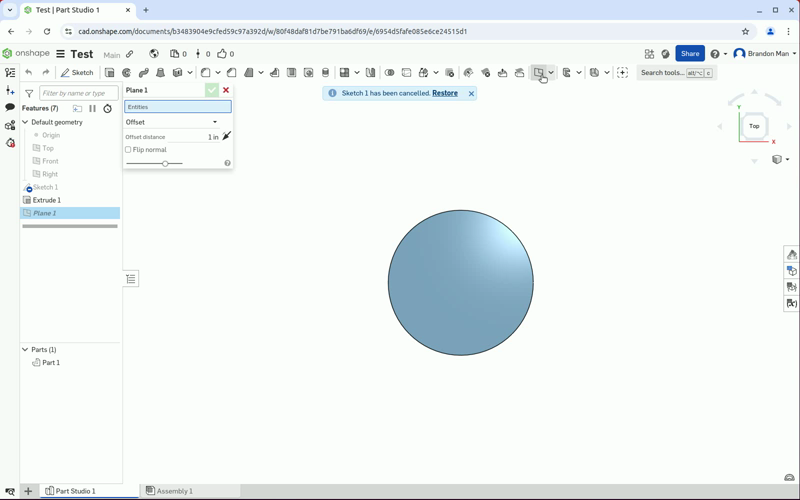
mouse_move(73, 150)
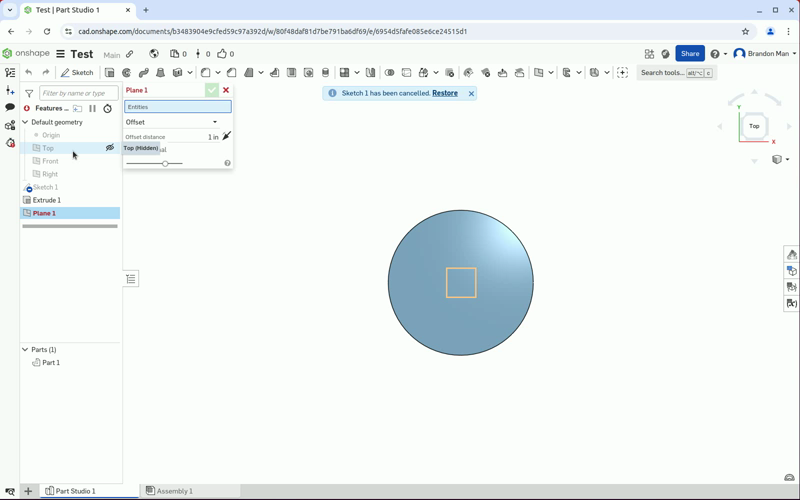
click(73, 150)
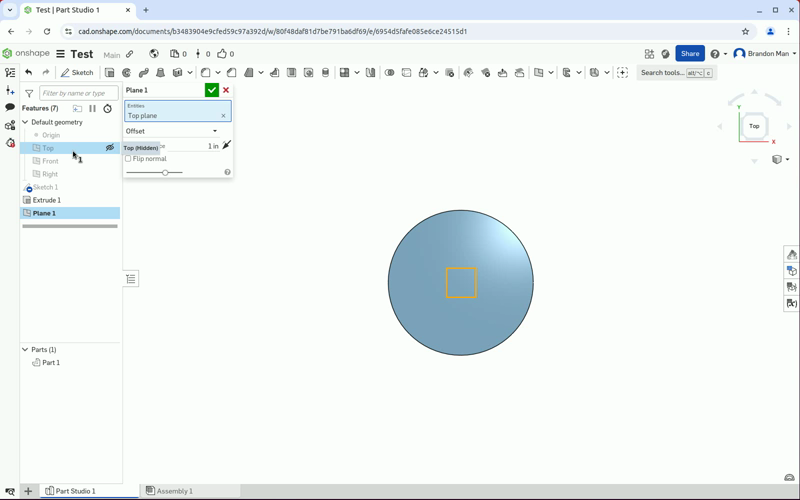
key(tab, 2)
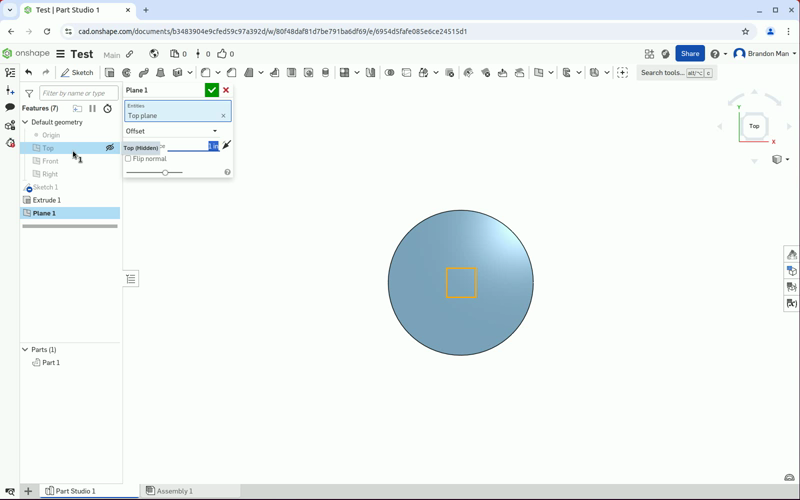
text(8.196)
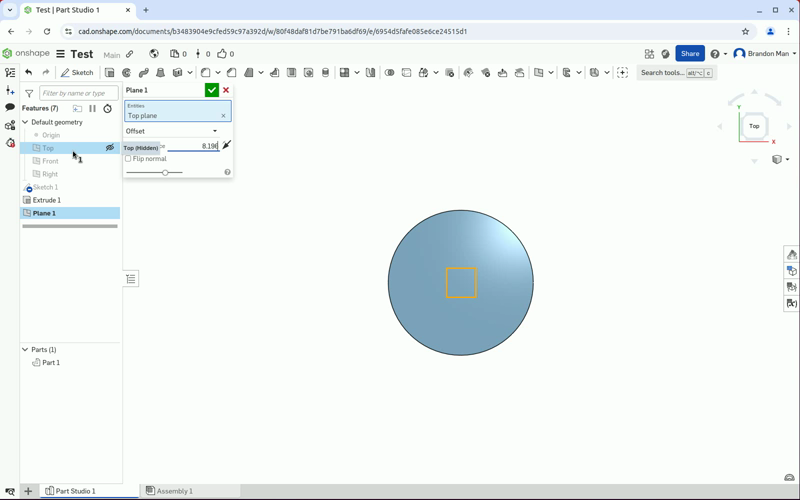
key(enter, 2)
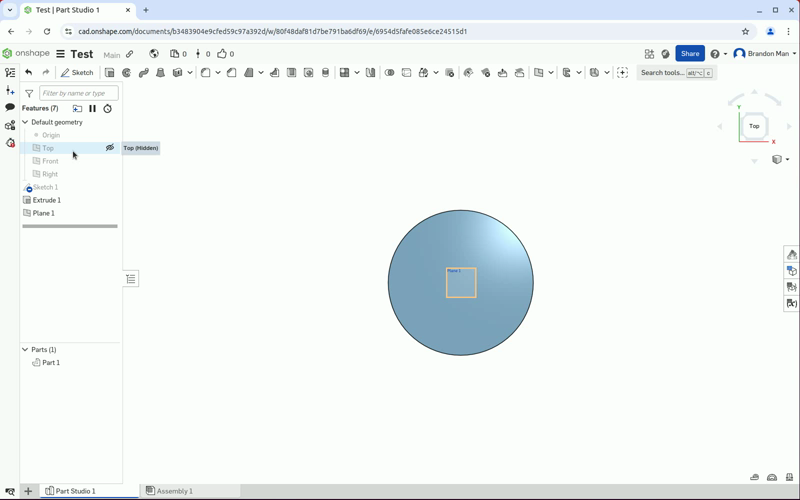
key(shift+s)
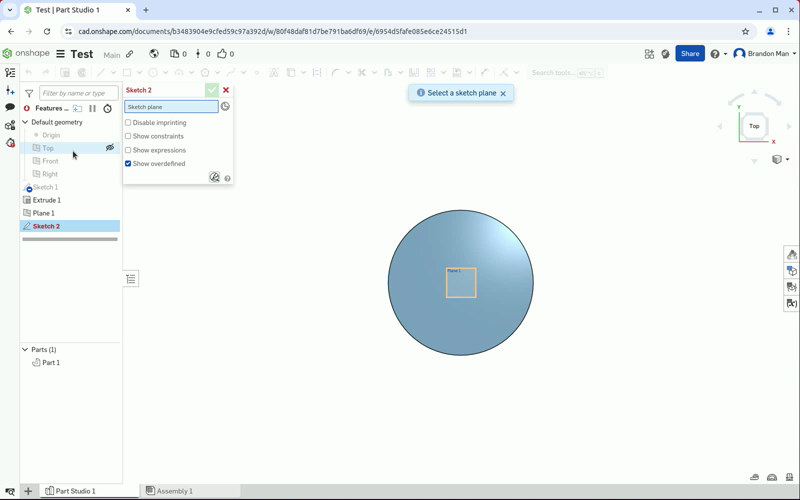
mouse_move(73, 215)
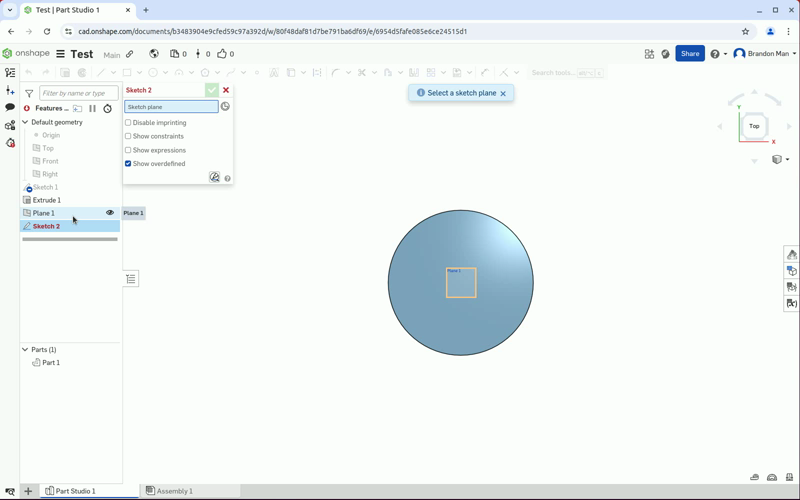
click(73, 215)
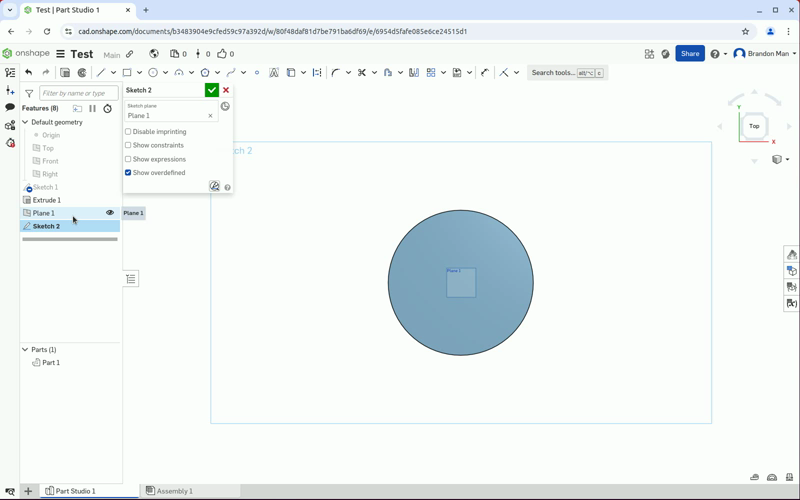
mouse_move(73, 352)
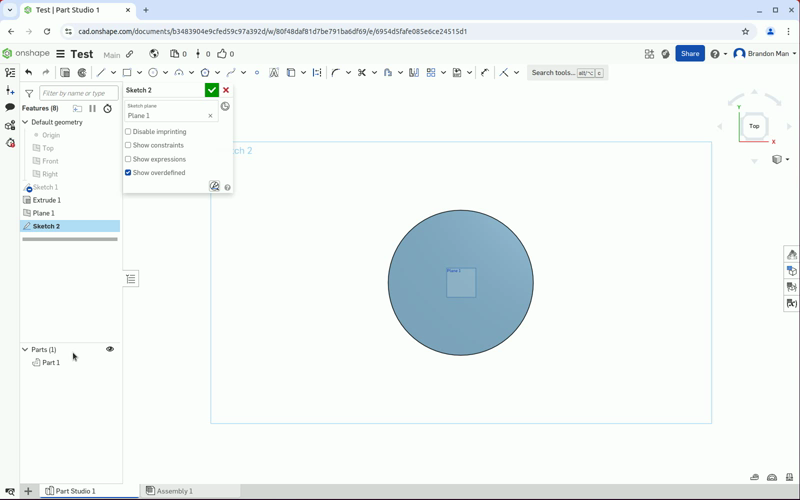
key(y)
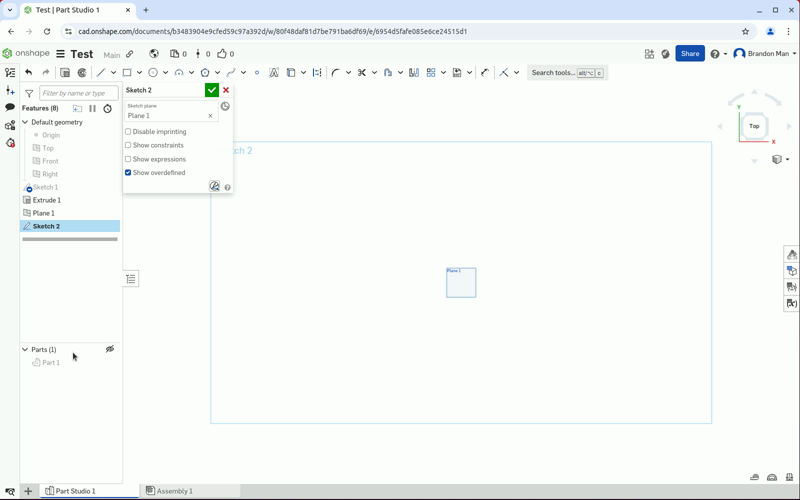
key(c)
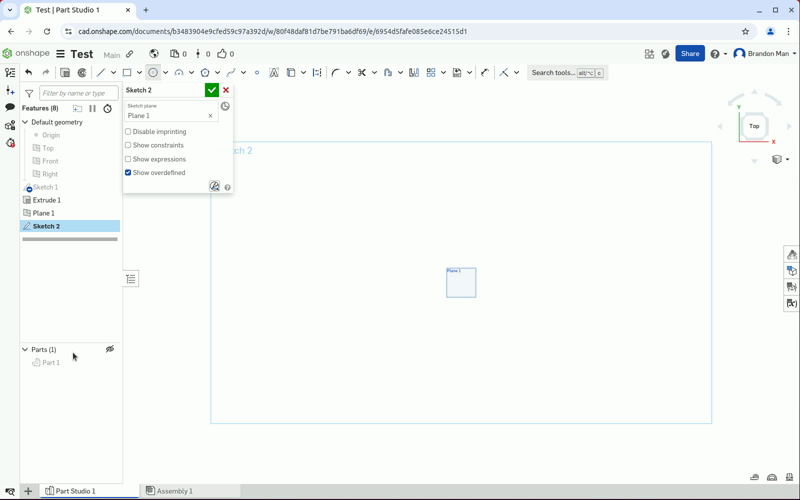
key_down(shift)
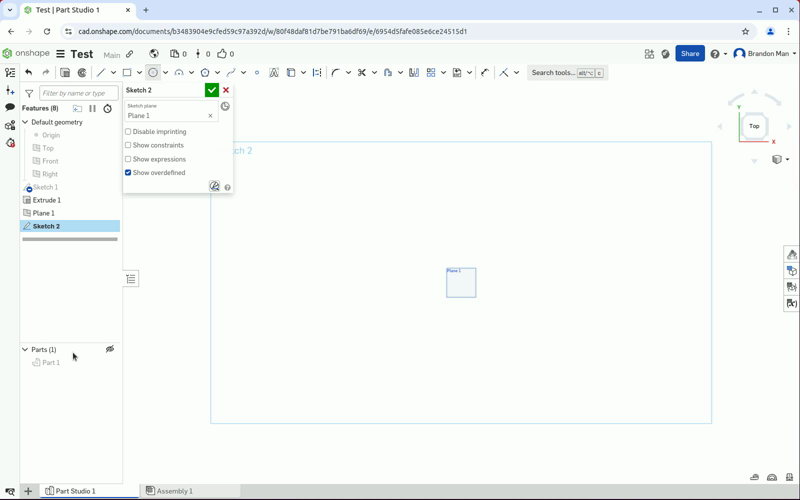
mouse_move(460, 282)
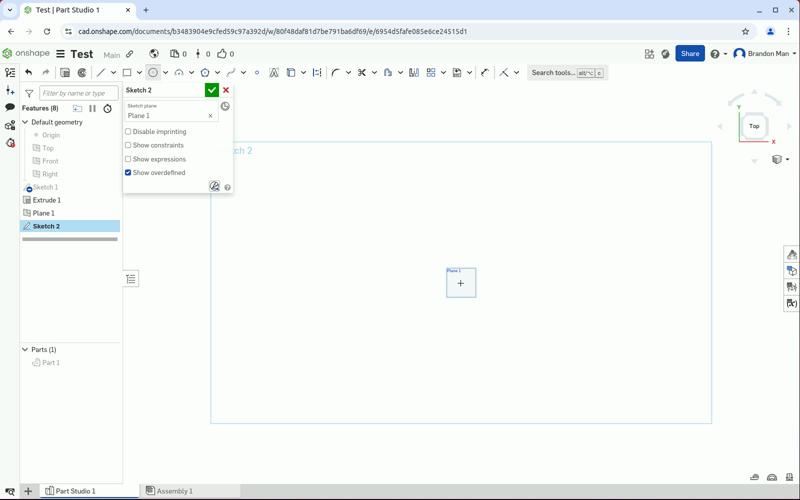
click(460, 282)
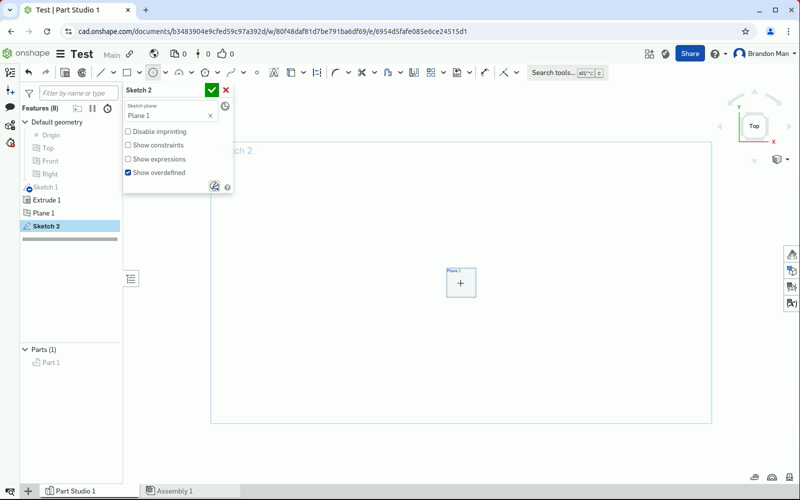
key_up(shift)
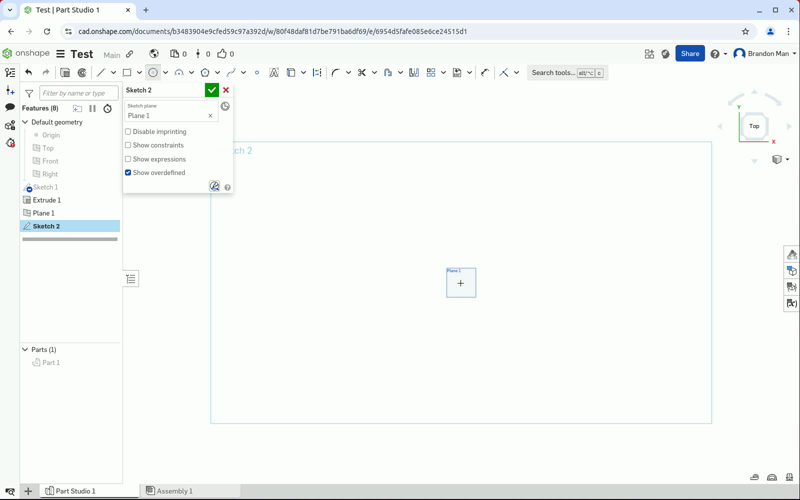
mouse_move(511, 282)
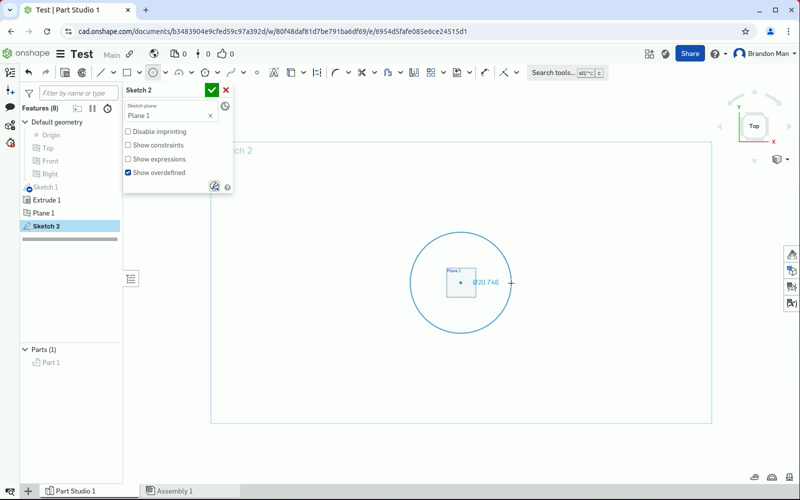
click(511, 282)
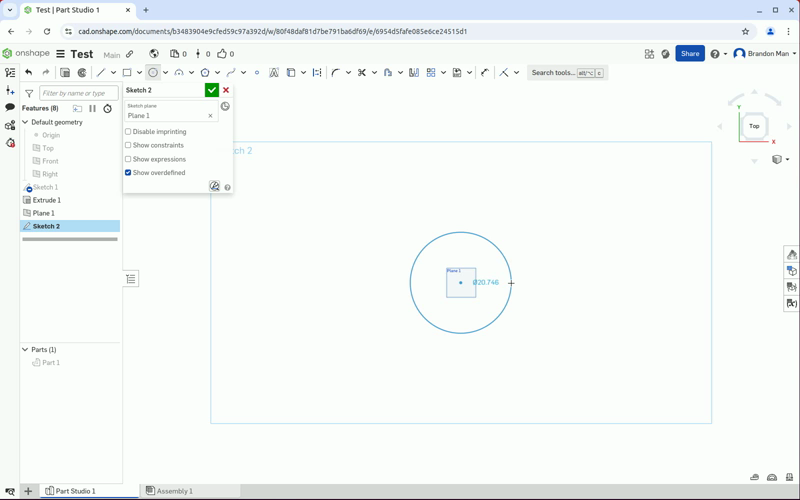
key(esc)
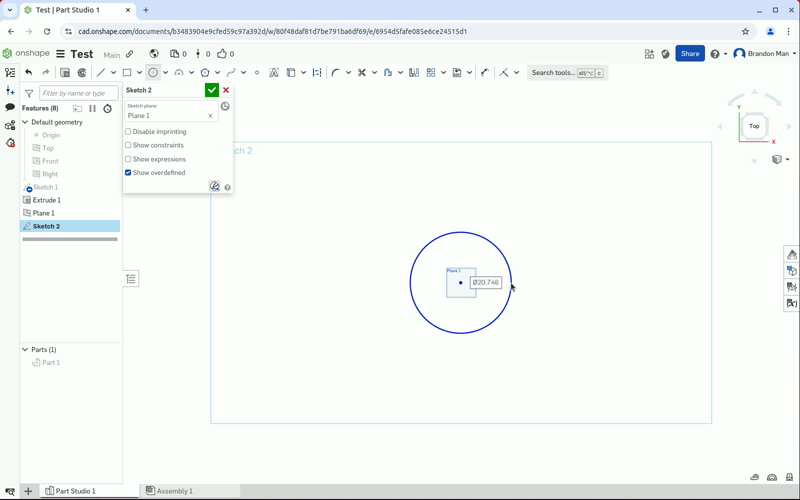
mouse_move(473, 272)
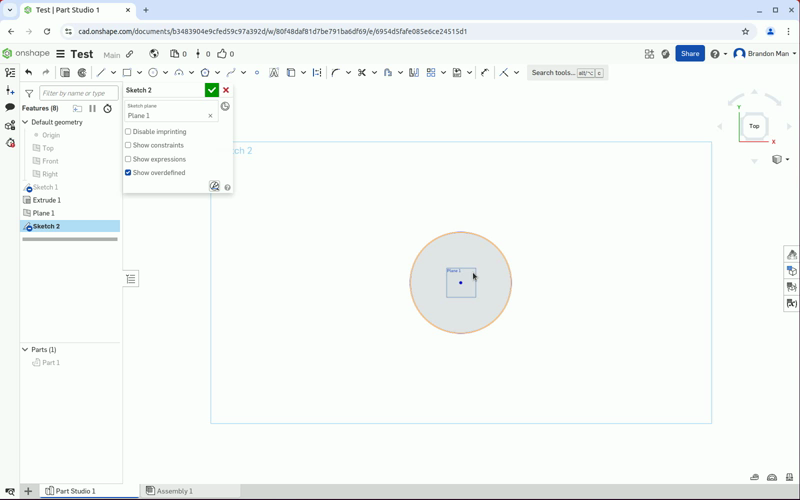
click(473, 272)
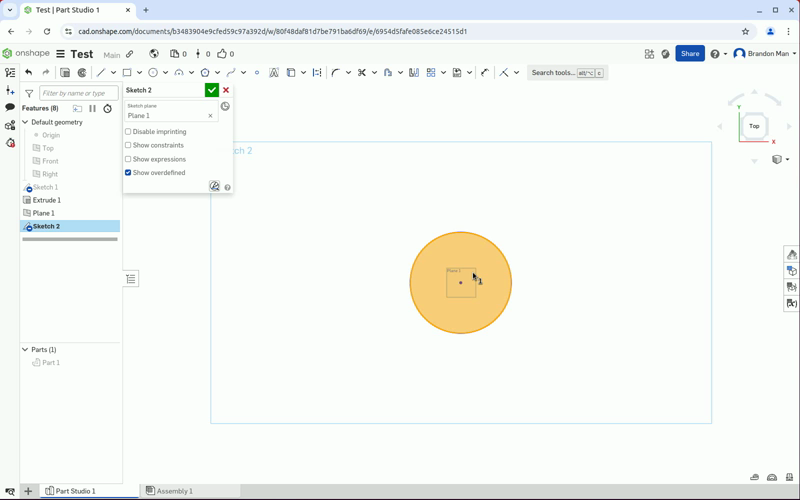
mouse_move(73, 352)
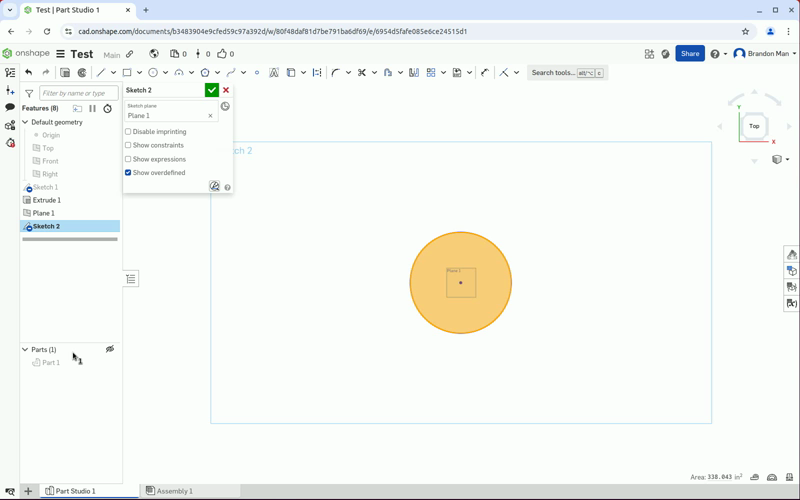
key(shift+y)
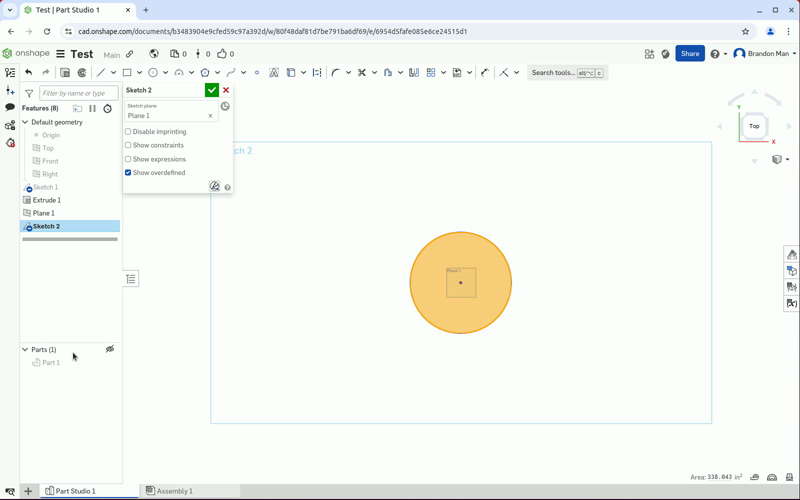
key(shift+e)
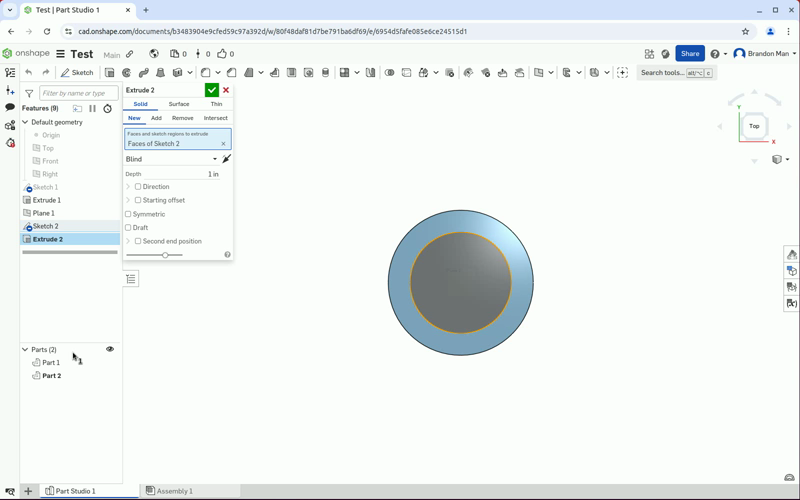
mouse_move(143, 106)
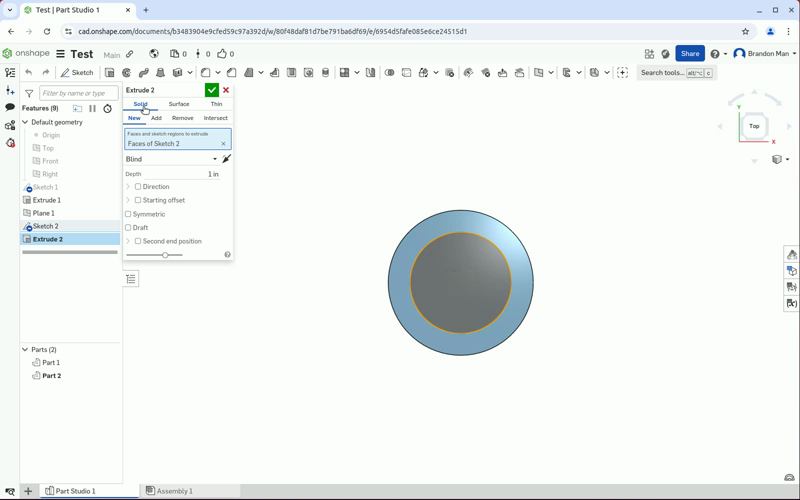
click(143, 106)
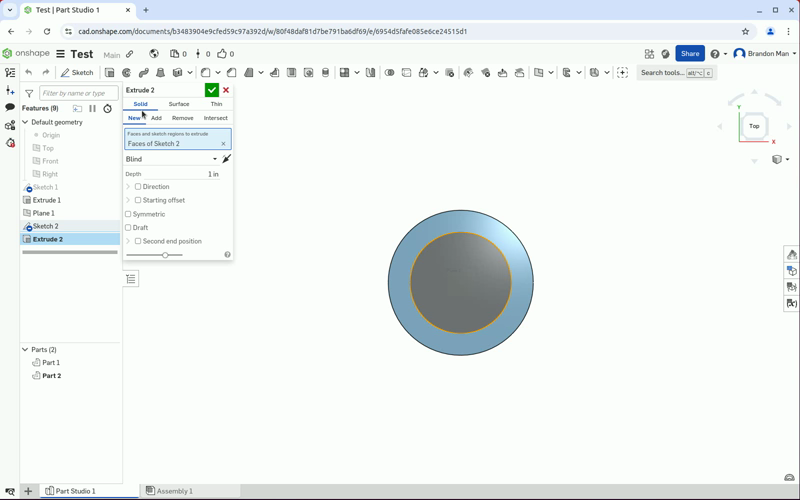
mouse_move(137, 120)
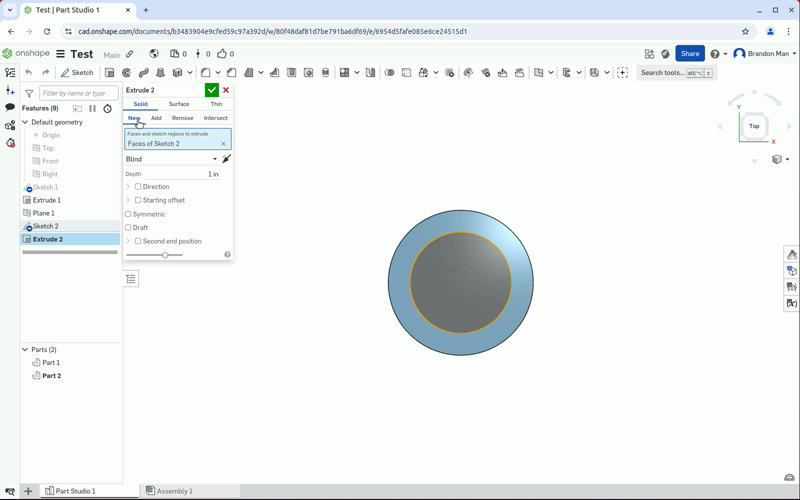
click(137, 120)
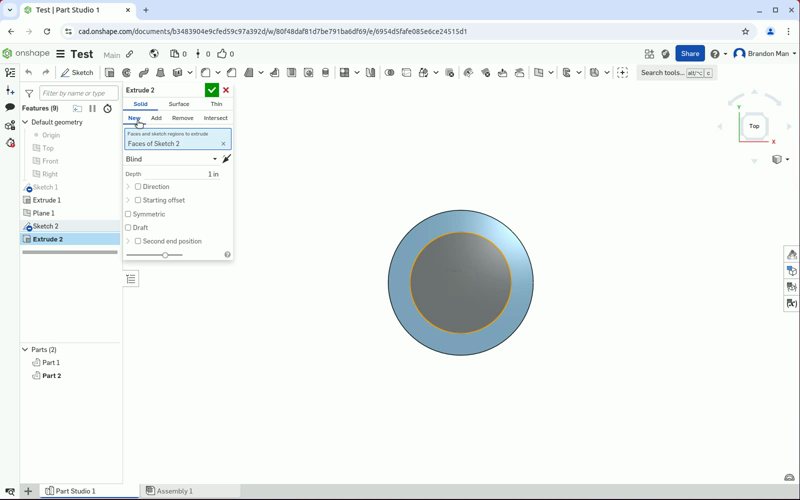
key(tab, 4)
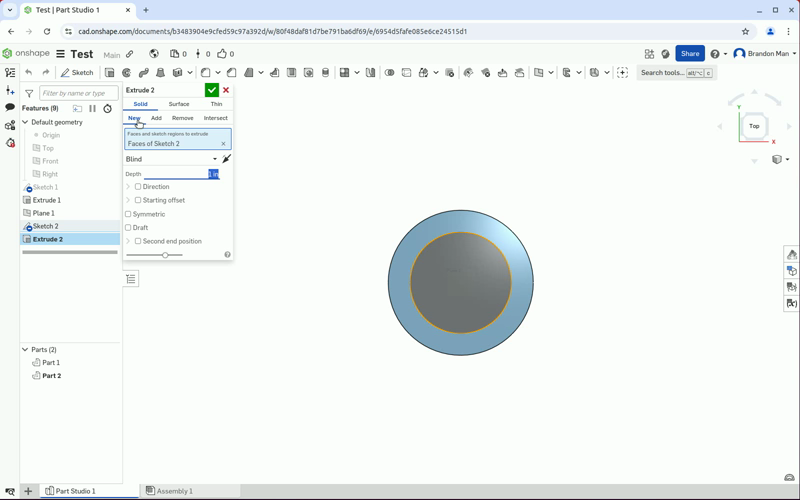
text(11.554)
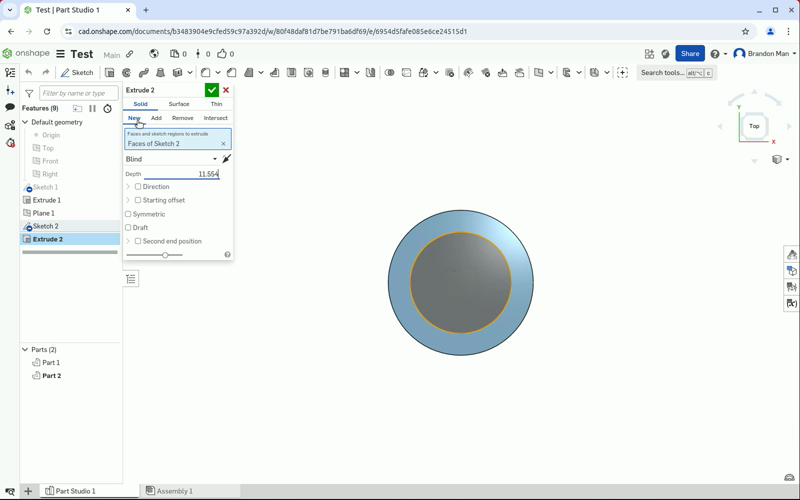
key(enter)
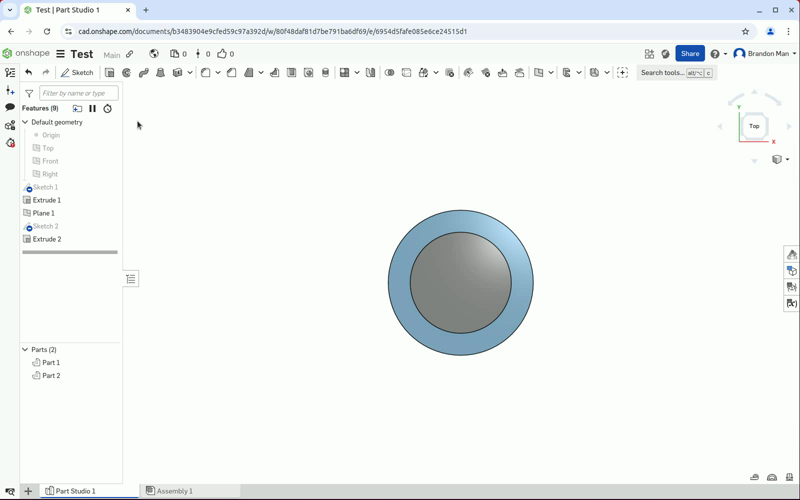
key(shift+h)
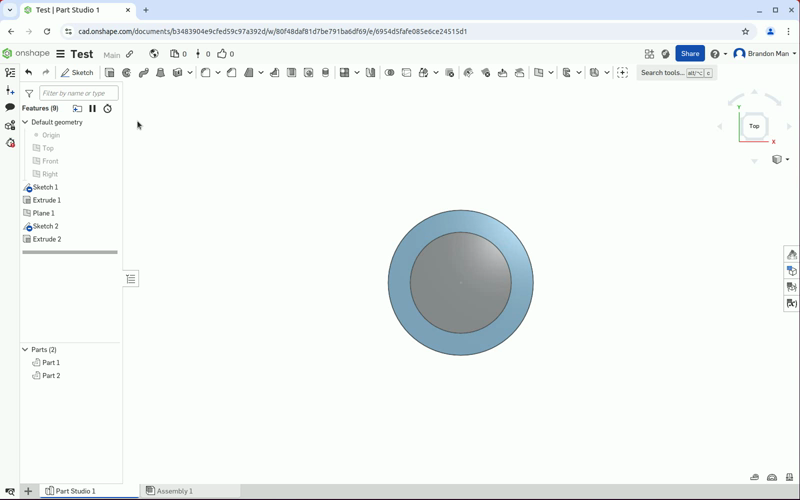
key(shift+h)
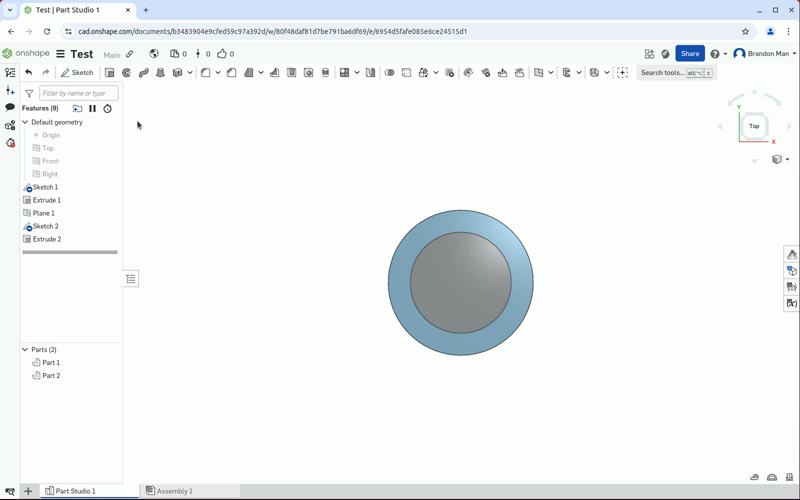
key(shift+7)
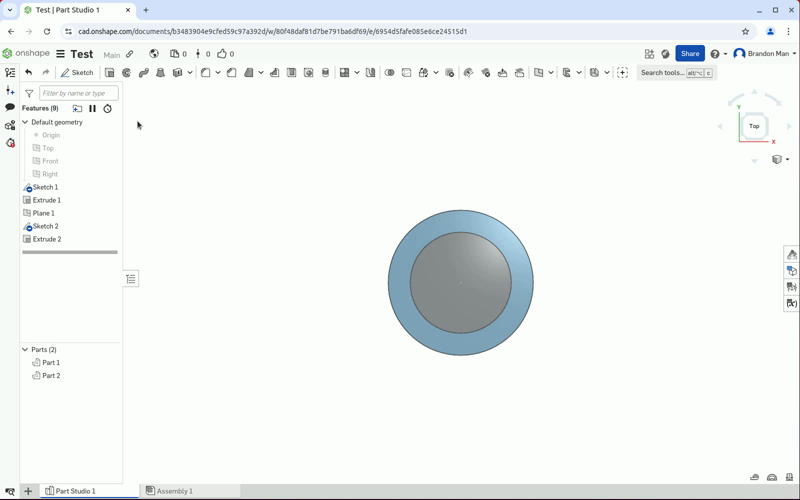
key(up, 3)
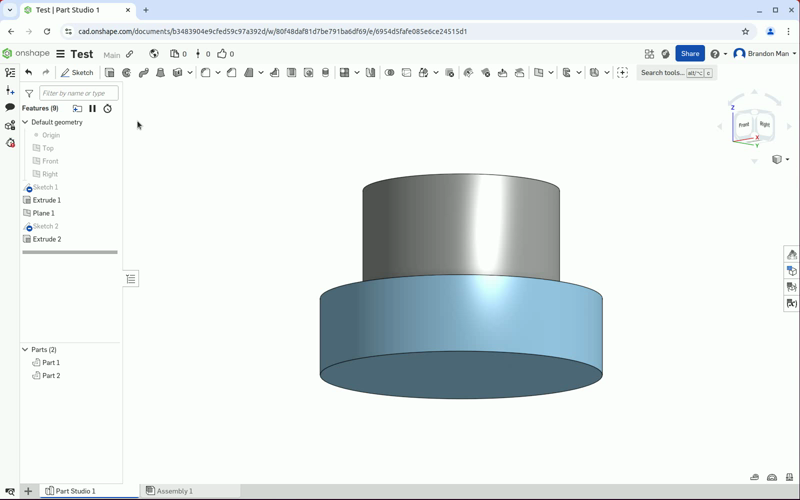
key(left, 3)
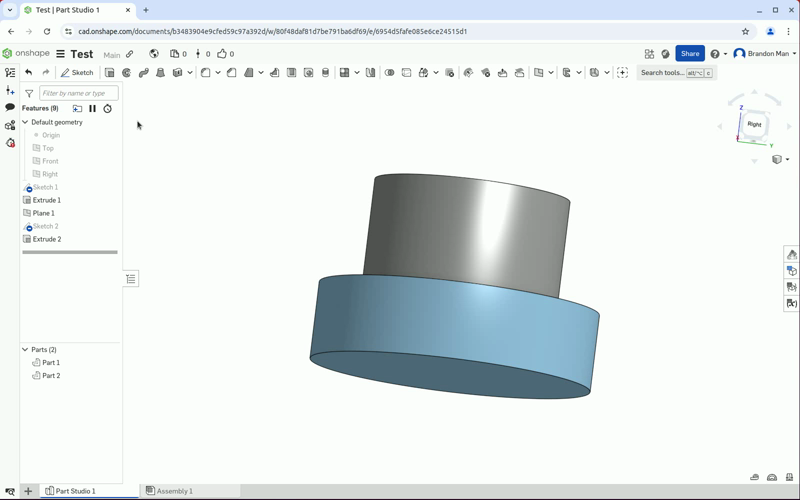
key(right, 3)
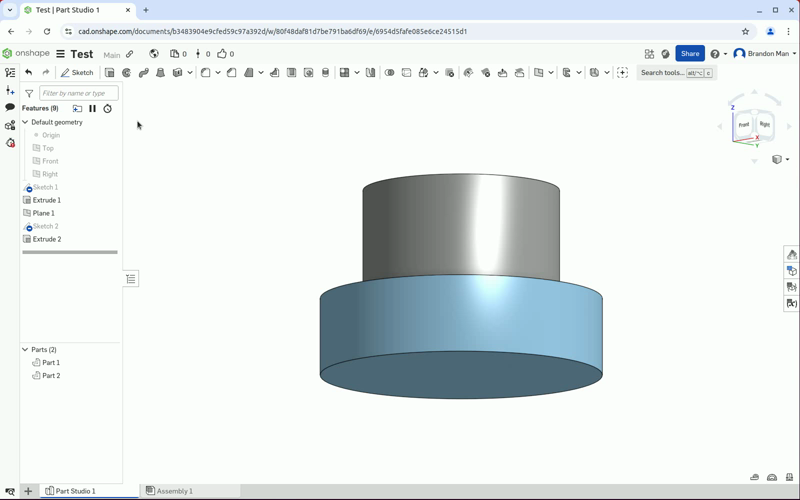
key(down, 3)
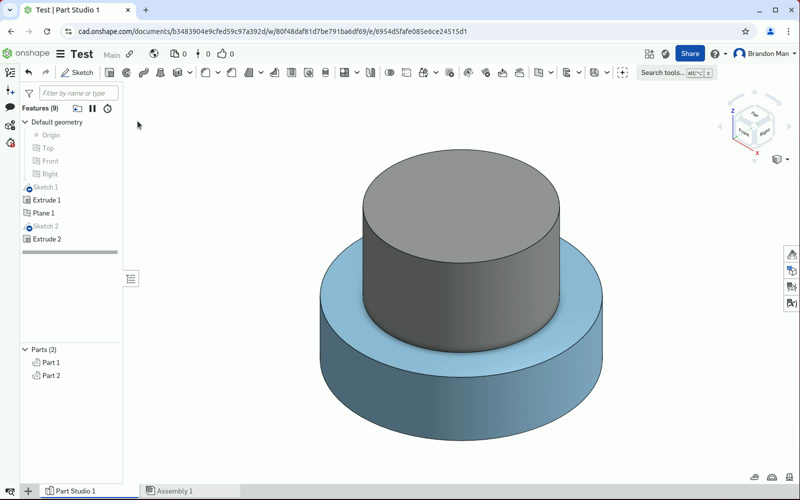
mouse_move(73, 189)
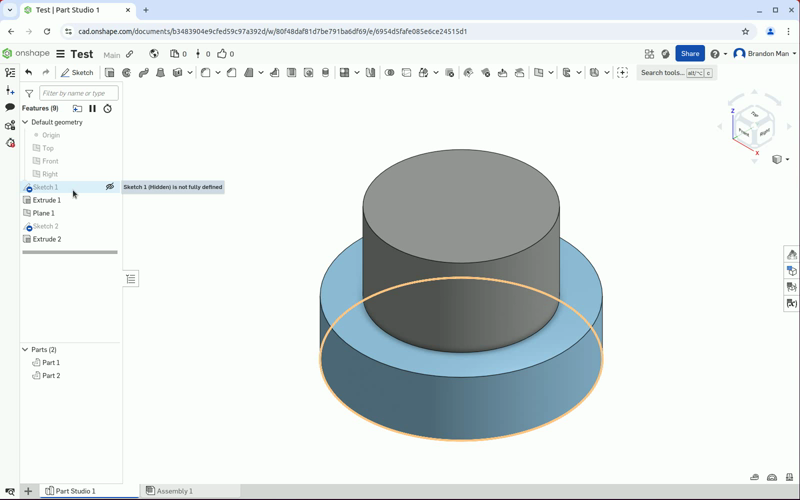
click(73, 189)